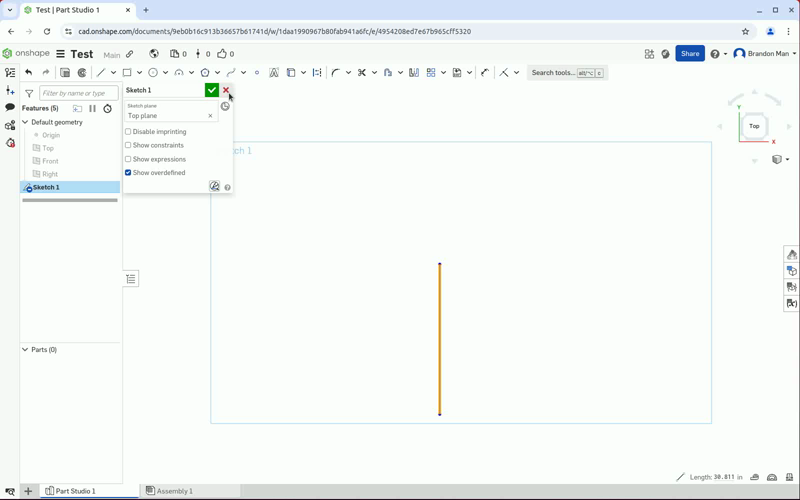
key(shift+h)
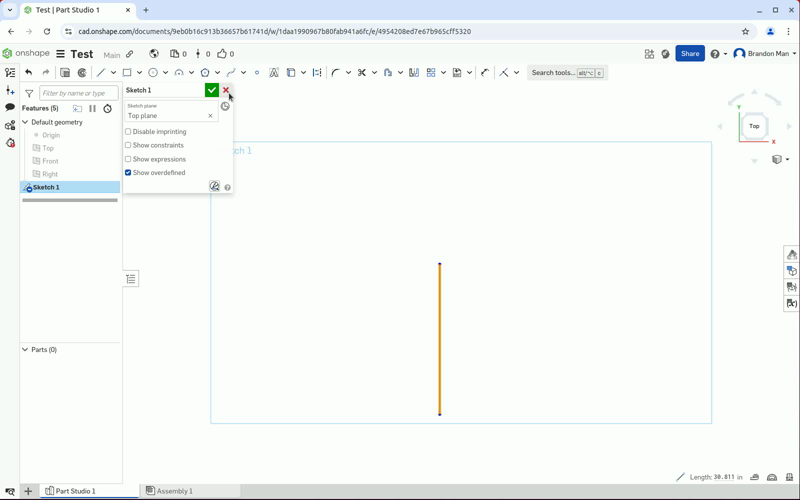
key(shift+s)
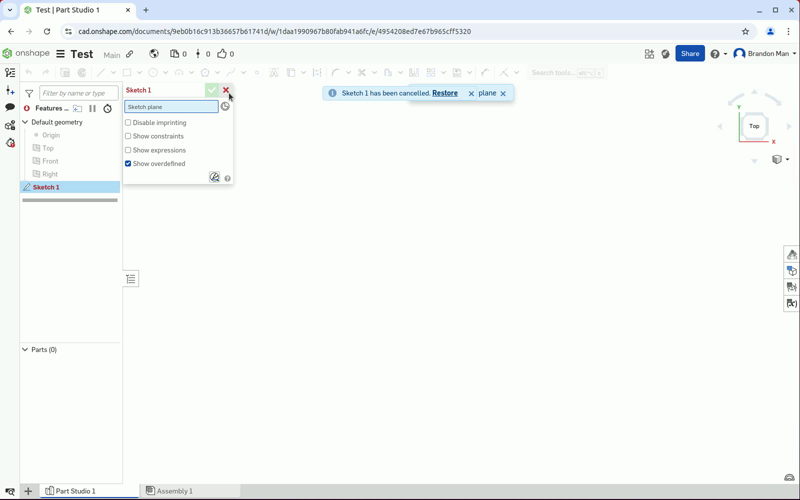
mouse_move(73, 150)
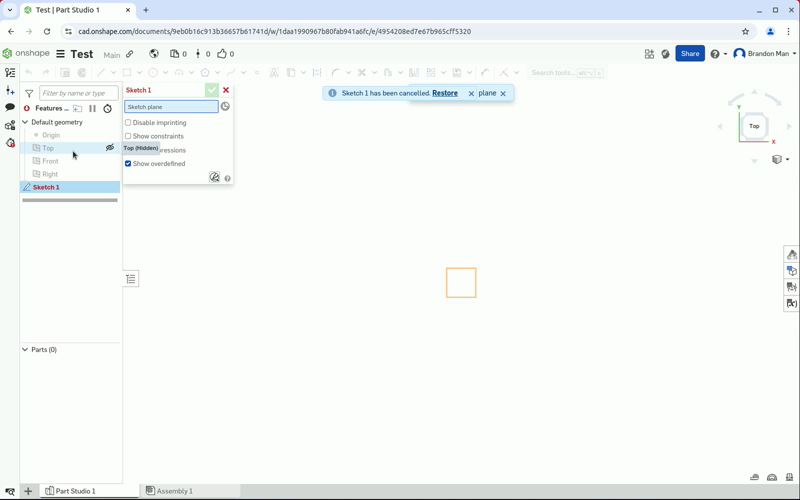
click(73, 150)
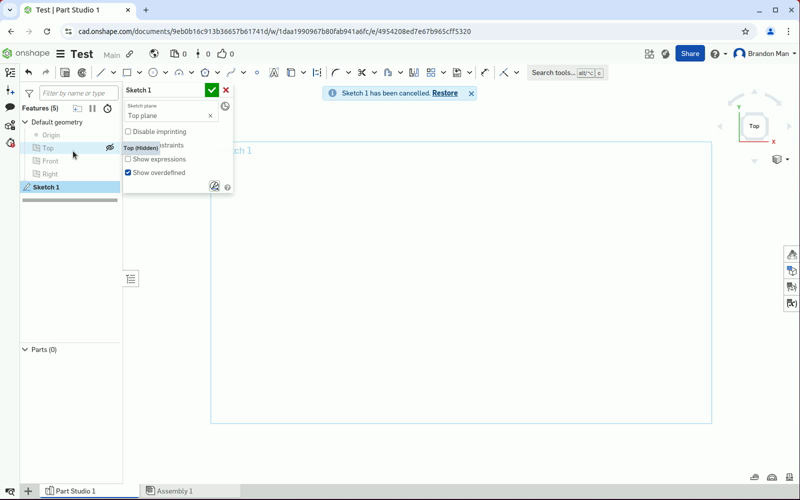
mouse_move(73, 352)
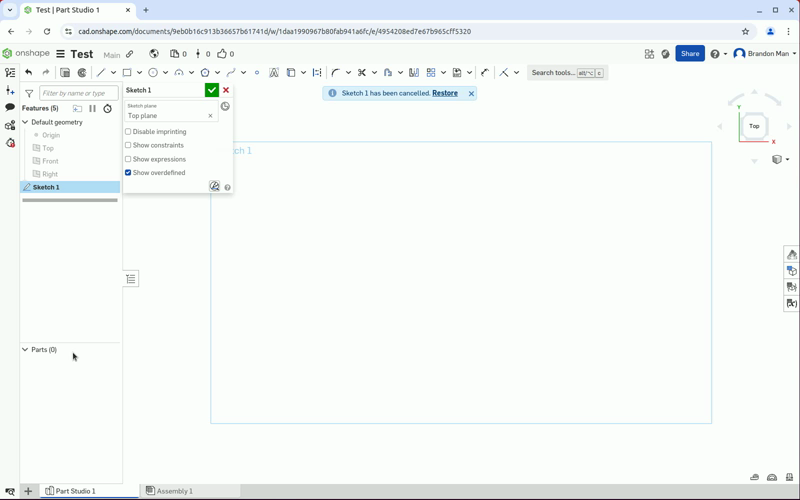
key(y)
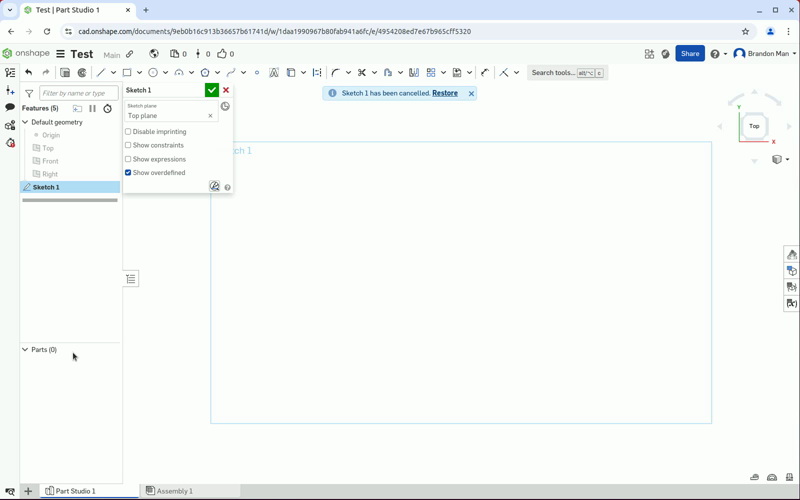
key(c)
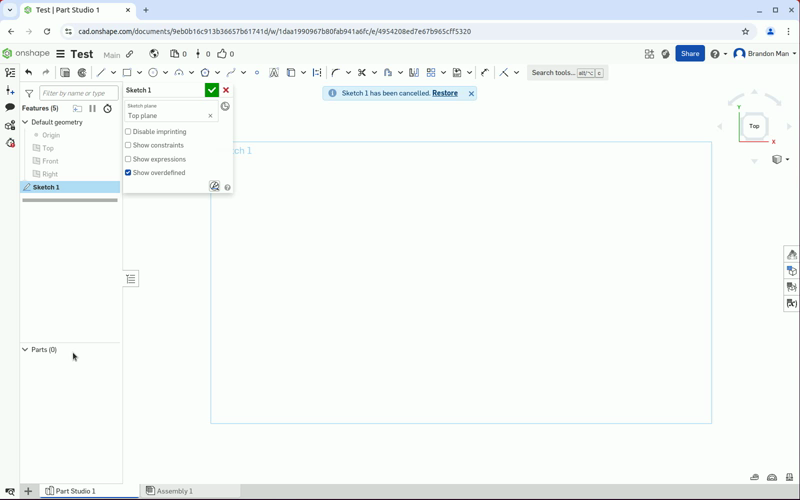
key_down(shift)
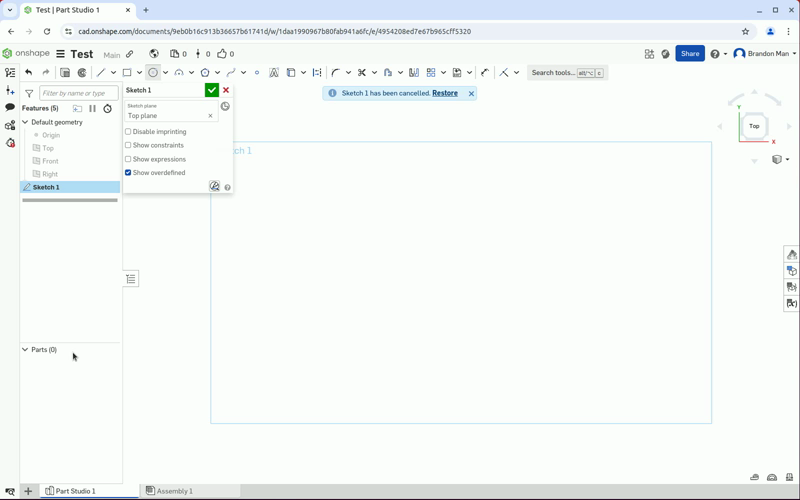
mouse_move(461, 282)
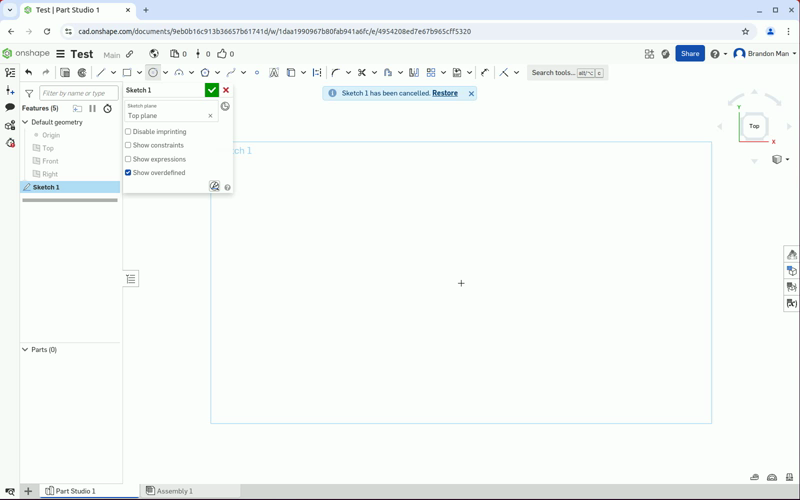
click(461, 282)
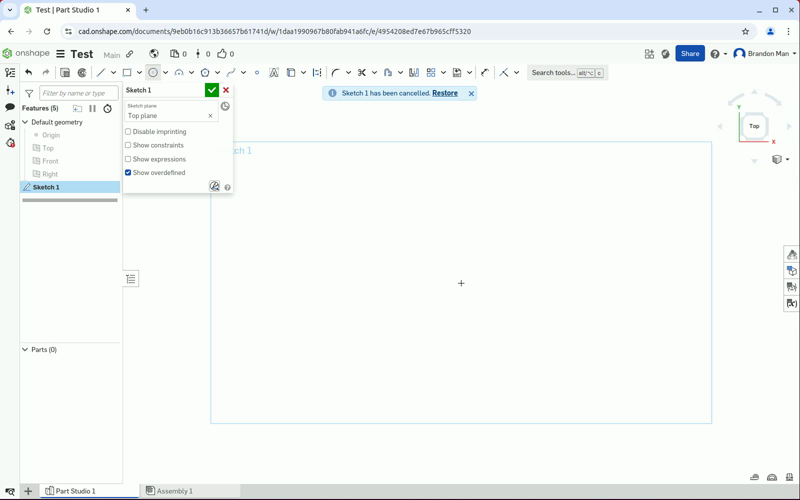
key_up(shift)
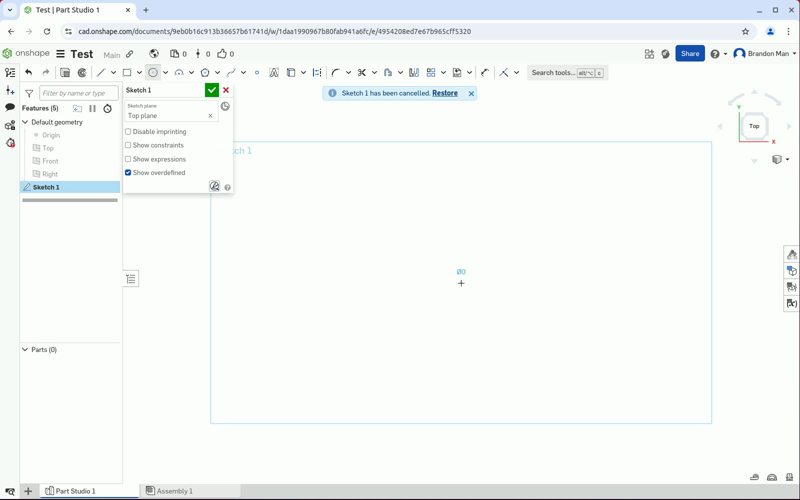
mouse_move(574, 282)
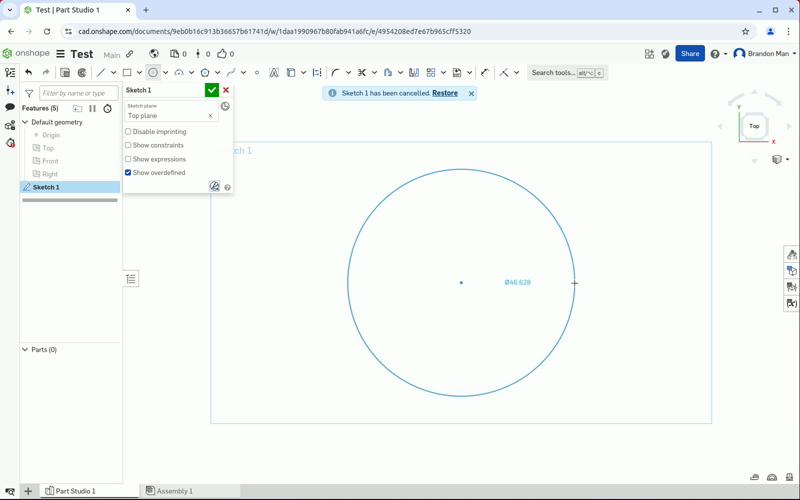
click(574, 282)
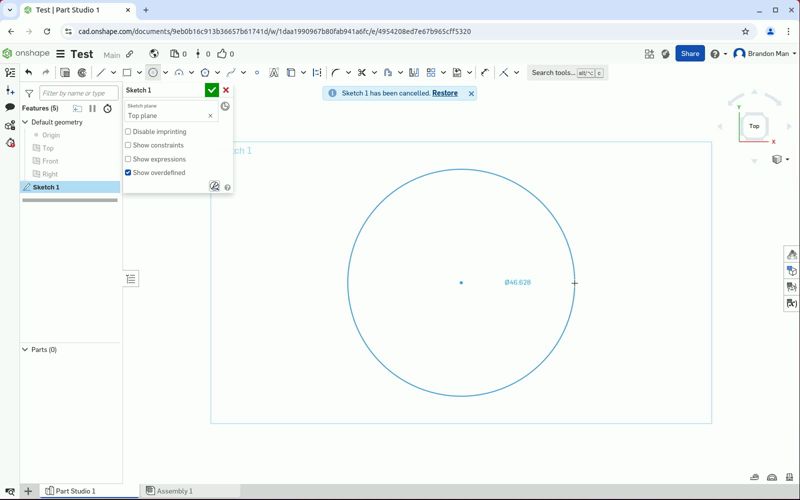
key(esc)
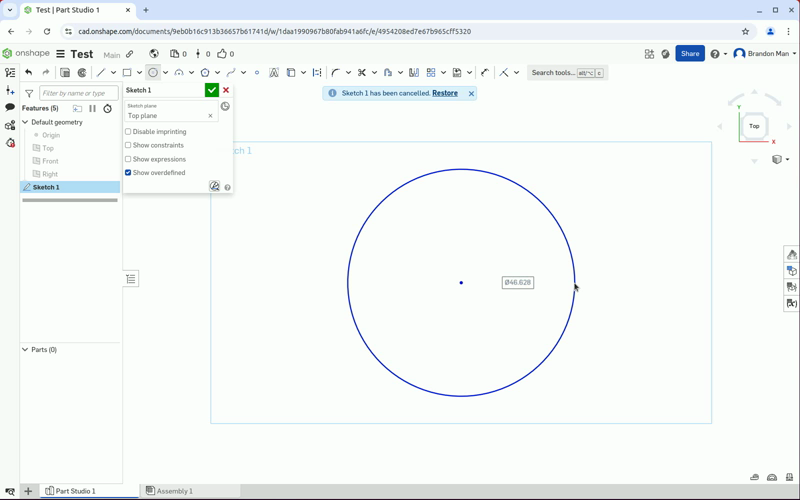
key(c)
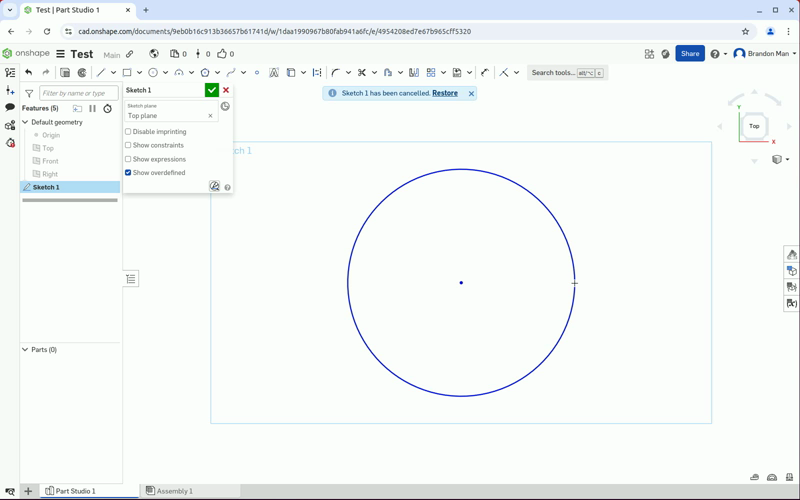
key_down(shift)
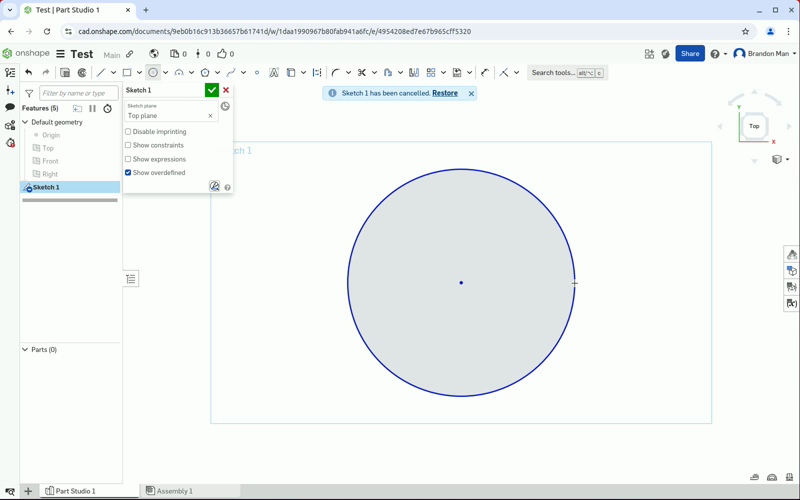
mouse_move(461, 282)
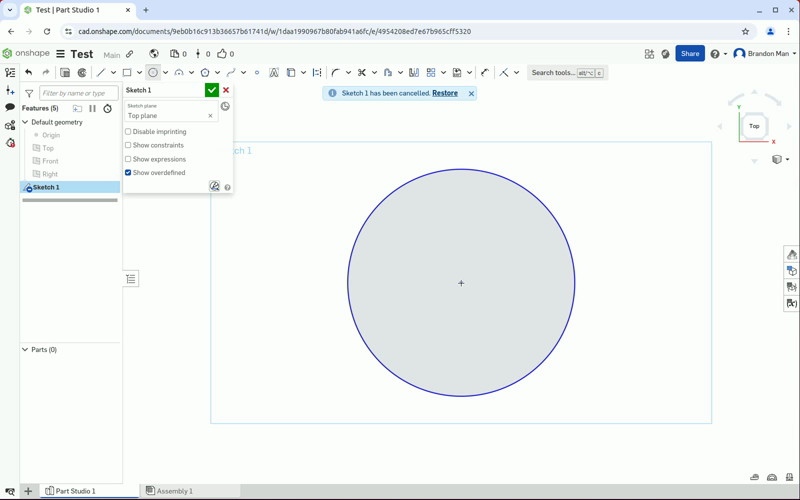
click(461, 282)
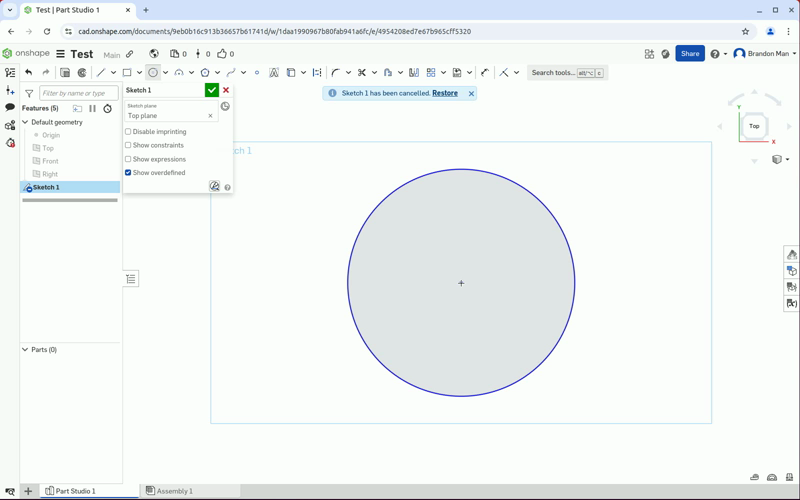
key_up(shift)
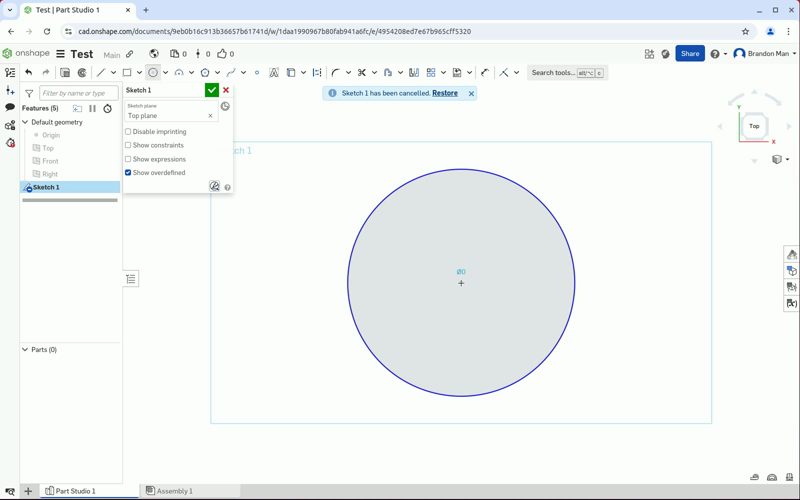
mouse_move(520, 282)
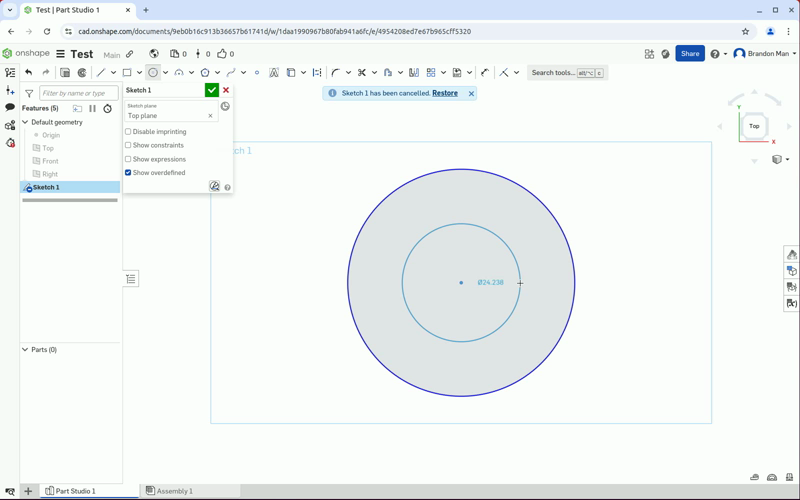
click(520, 282)
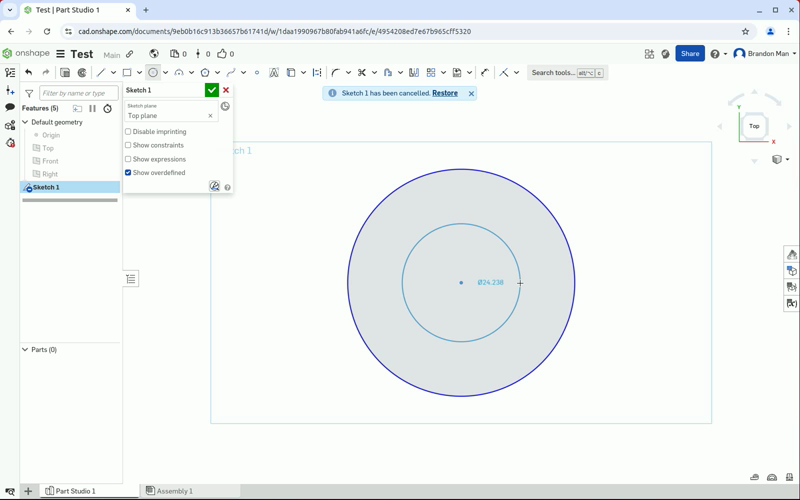
key(esc)
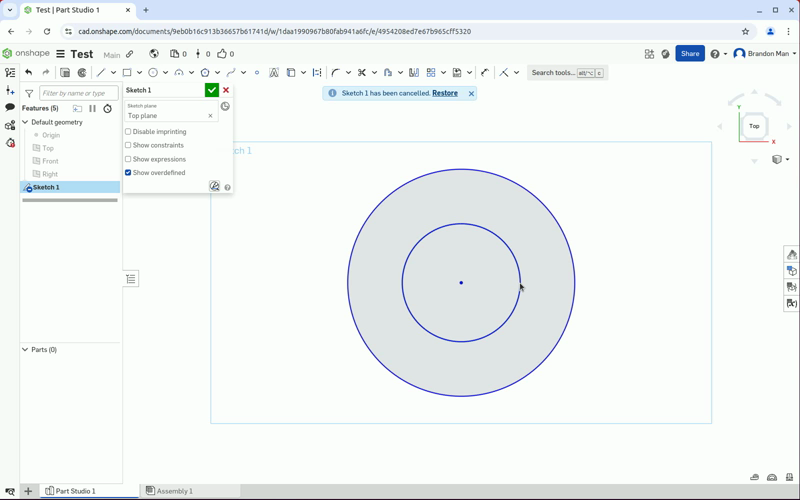
mouse_move(504, 206)
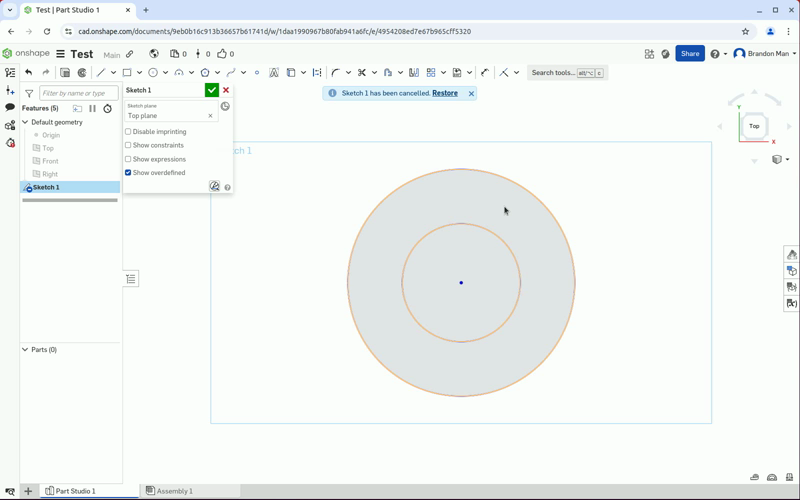
click(504, 206)
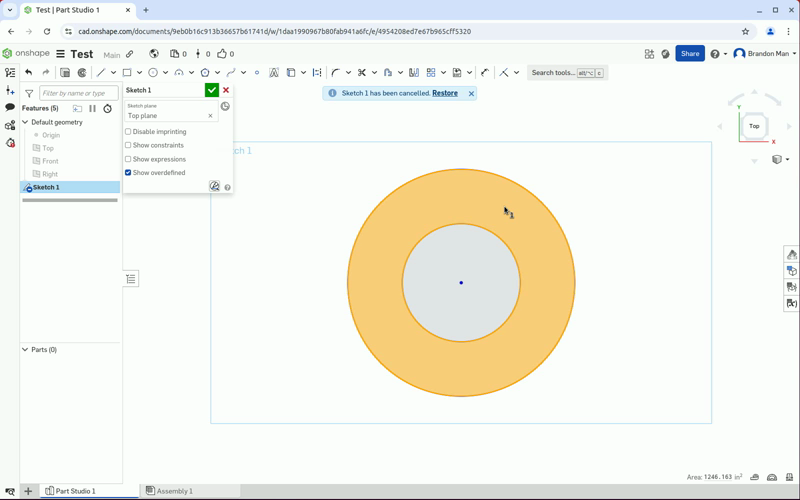
mouse_move(73, 352)
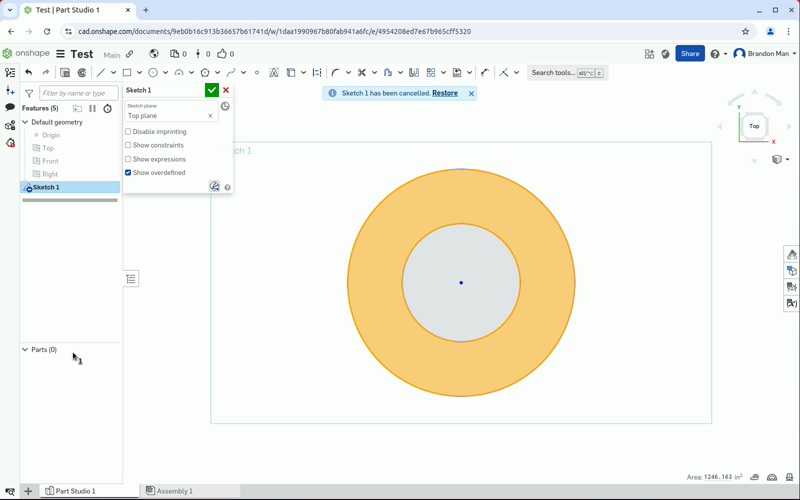
key(shift+y)
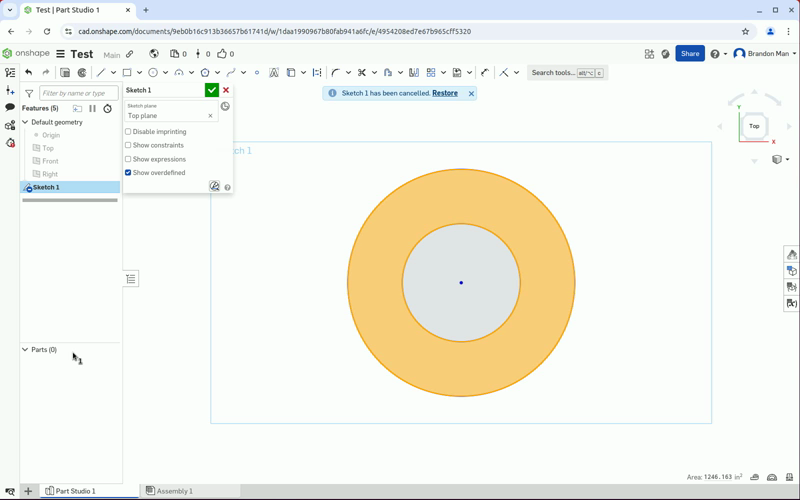
key(shift+e)
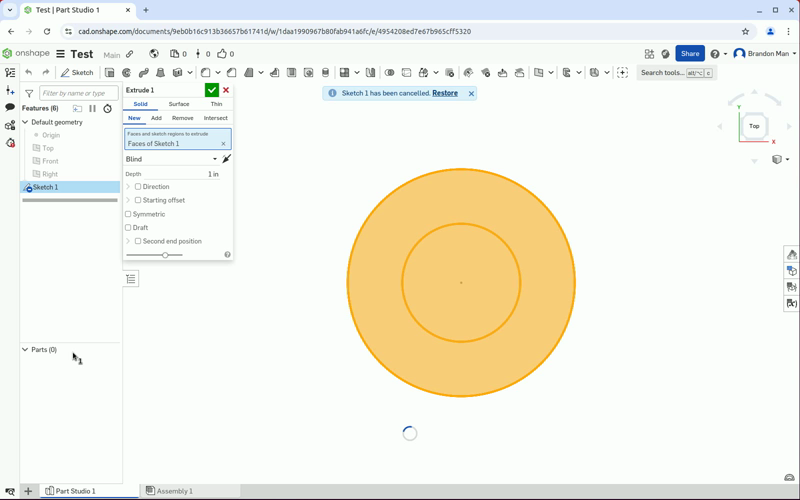
mouse_move(143, 106)
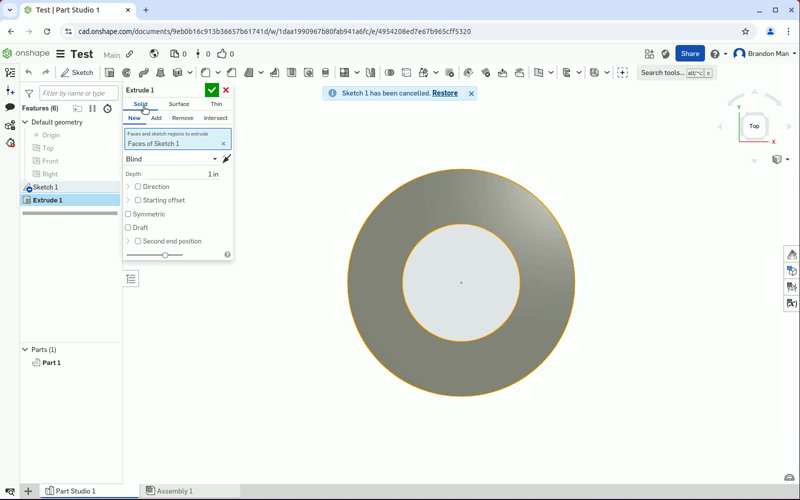
click(143, 106)
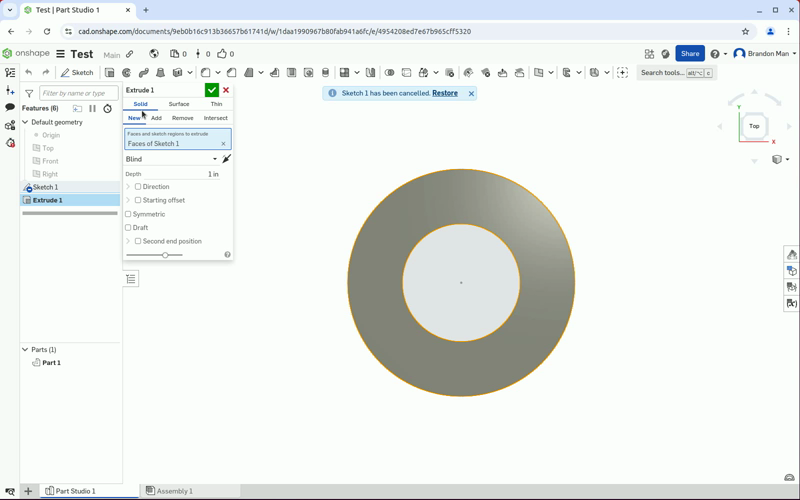
mouse_move(137, 120)
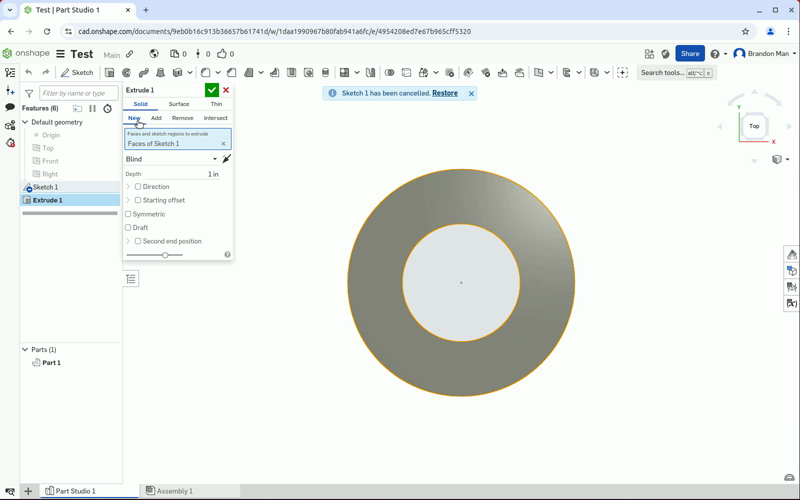
click(137, 120)
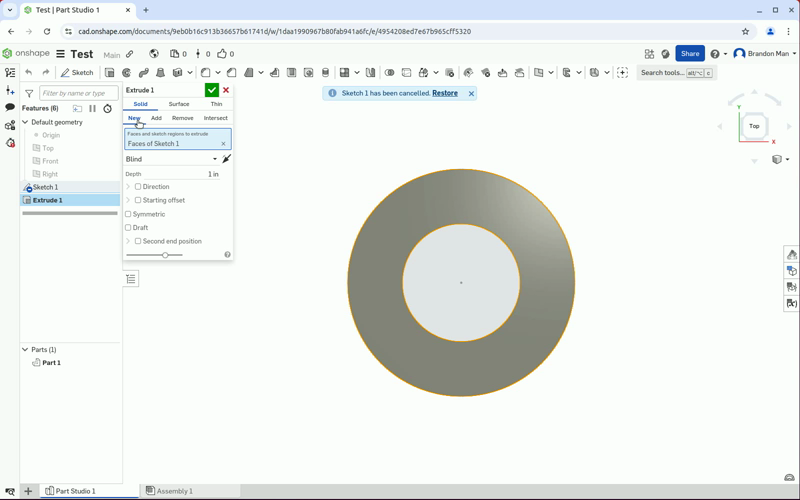
key(tab, 4)
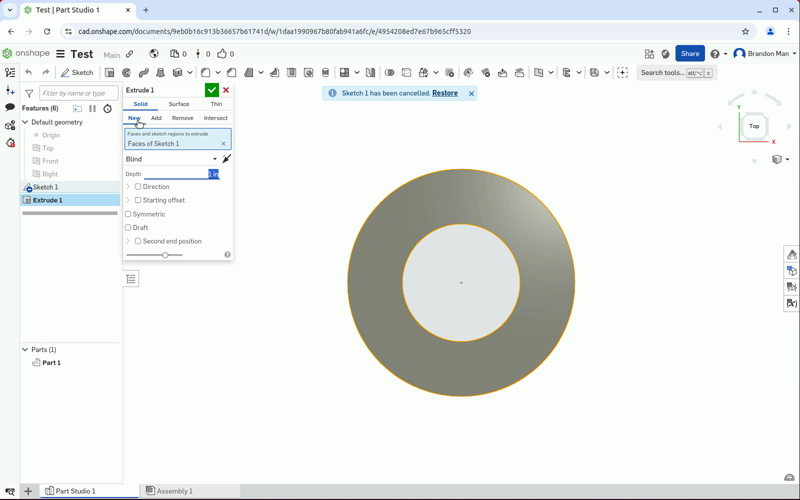
text(16.128)
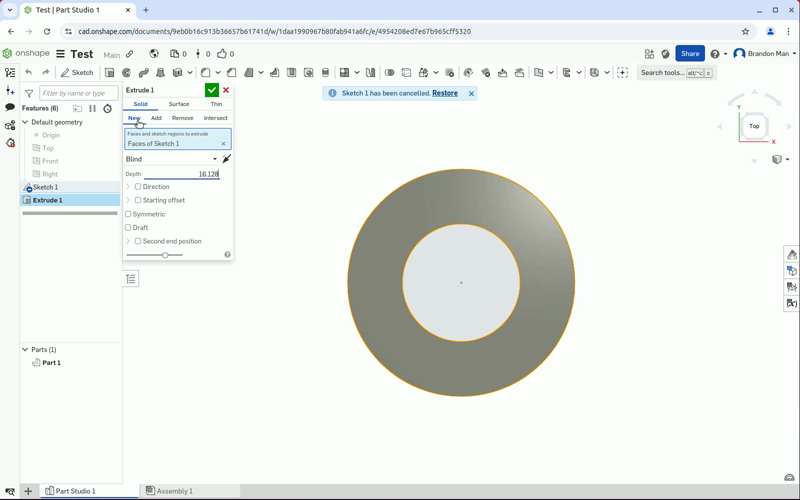
key(enter)
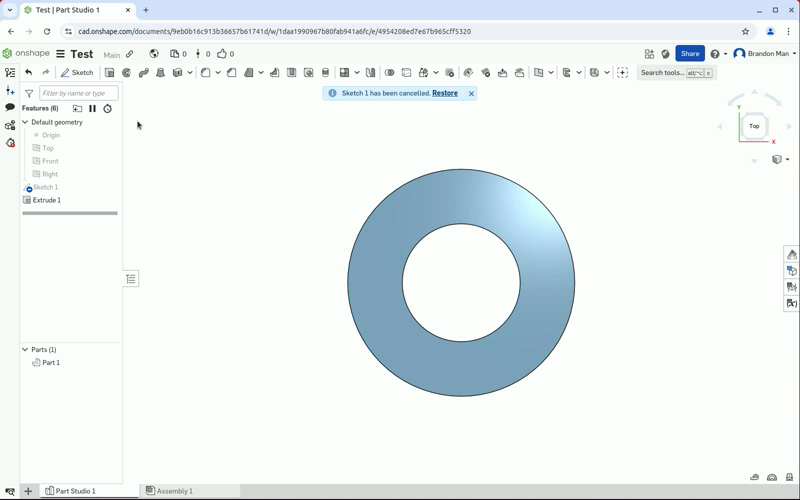
key(shift+h)
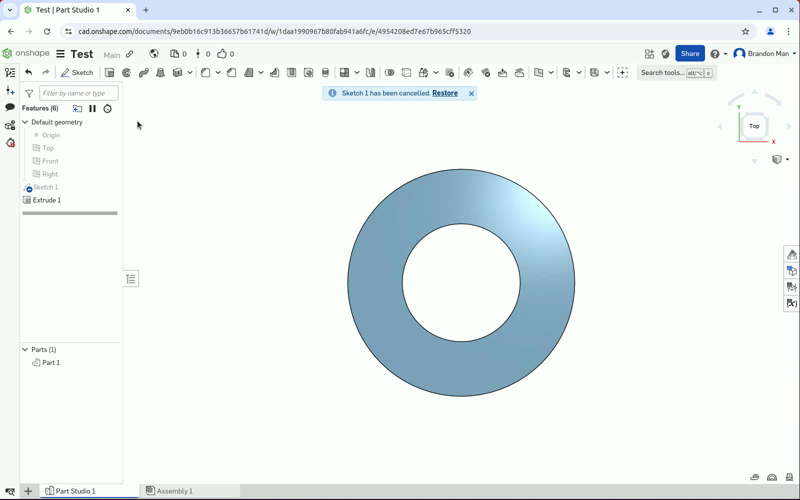
key(shift+h)
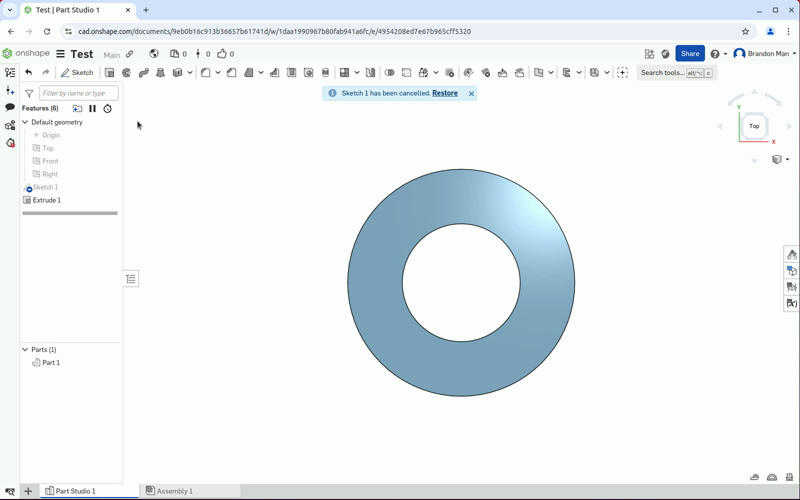
mouse_move(73, 189)
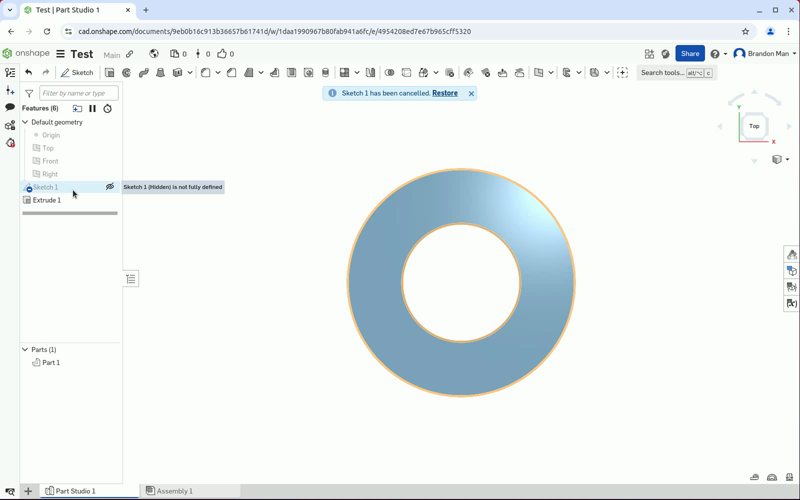
click(73, 189)
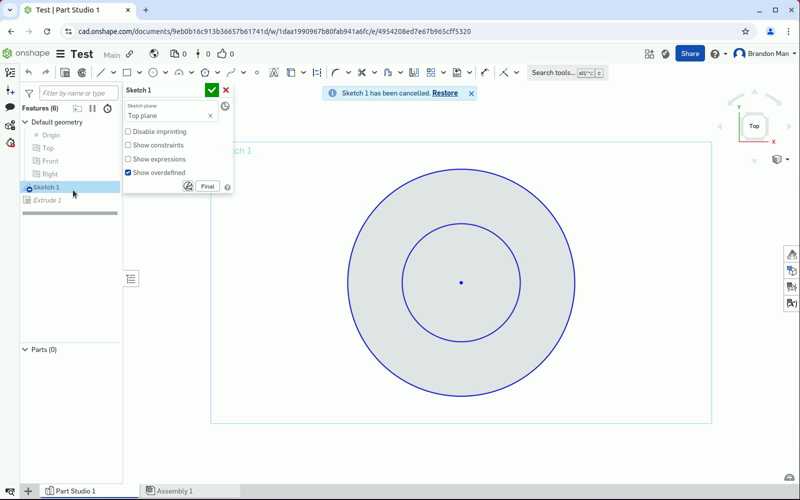
mouse_move(229, 92)
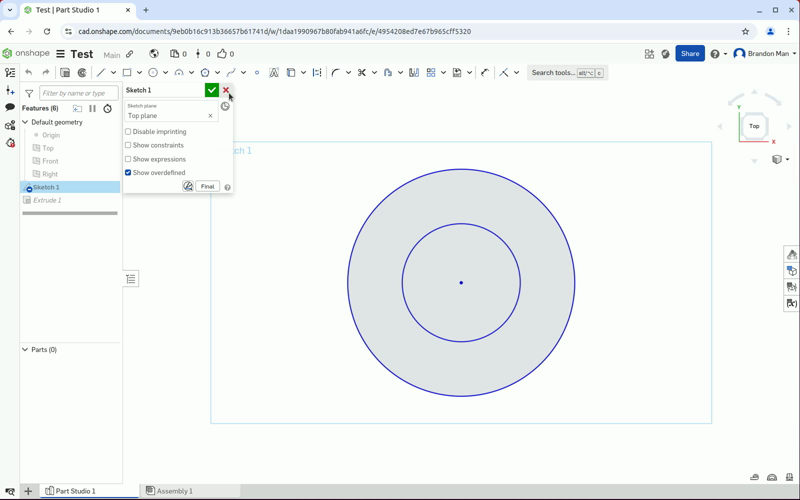
click(229, 92)
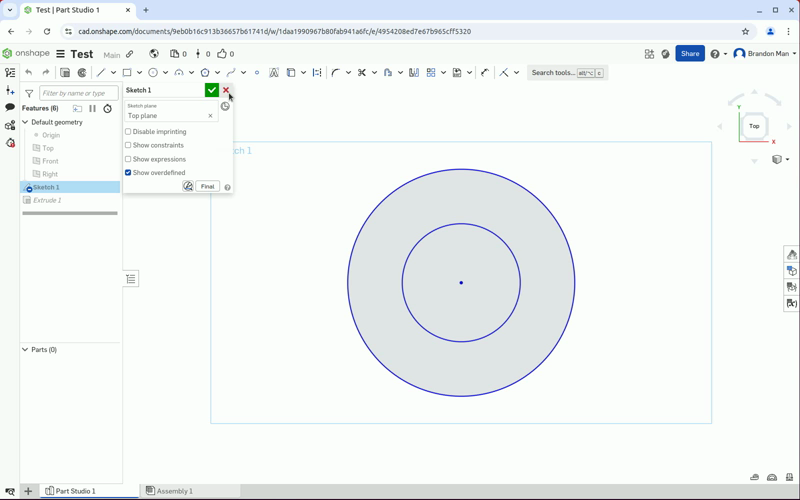
key(shift+s)
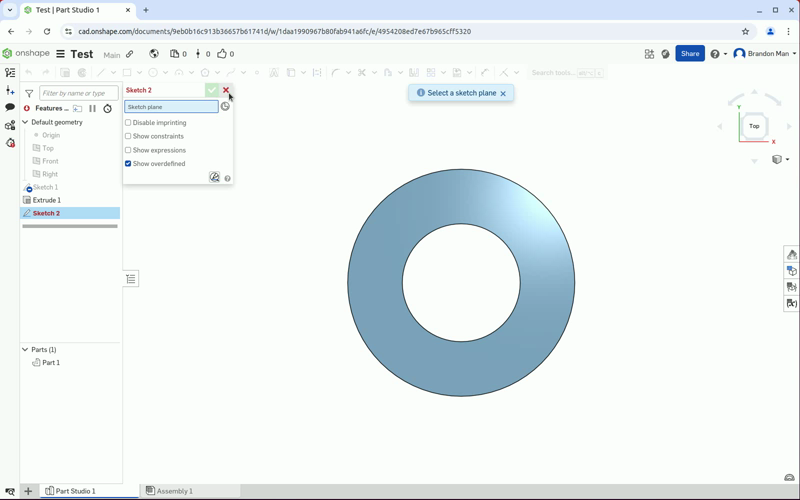
mouse_move(73, 150)
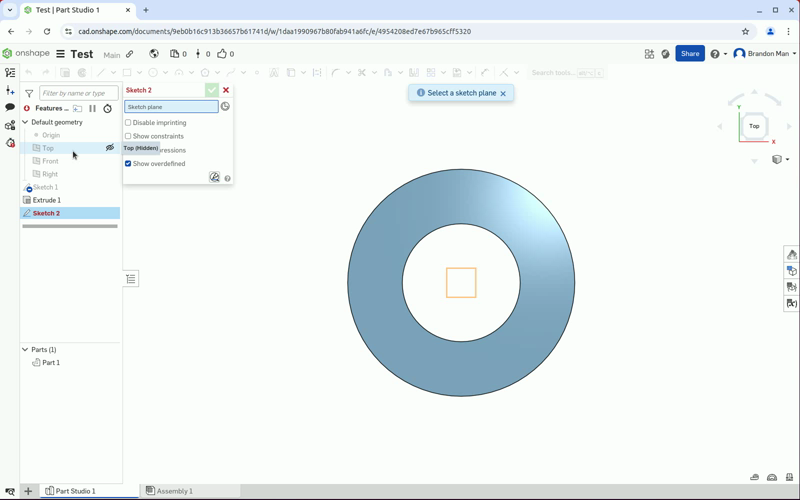
click(73, 150)
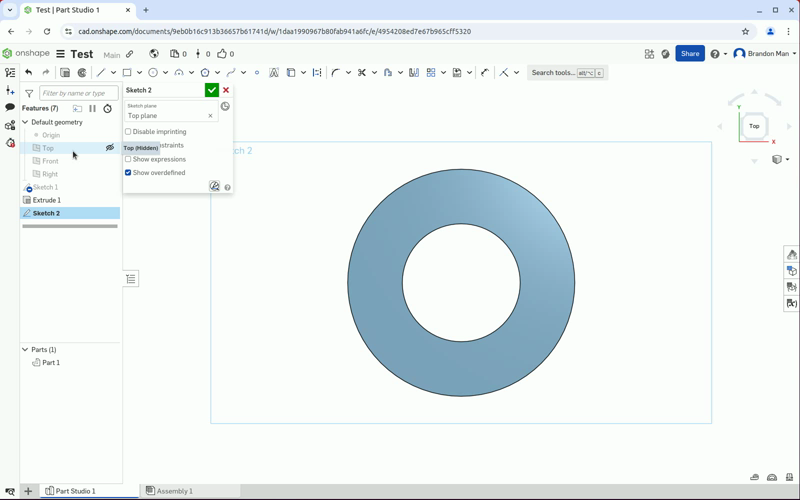
mouse_move(73, 352)
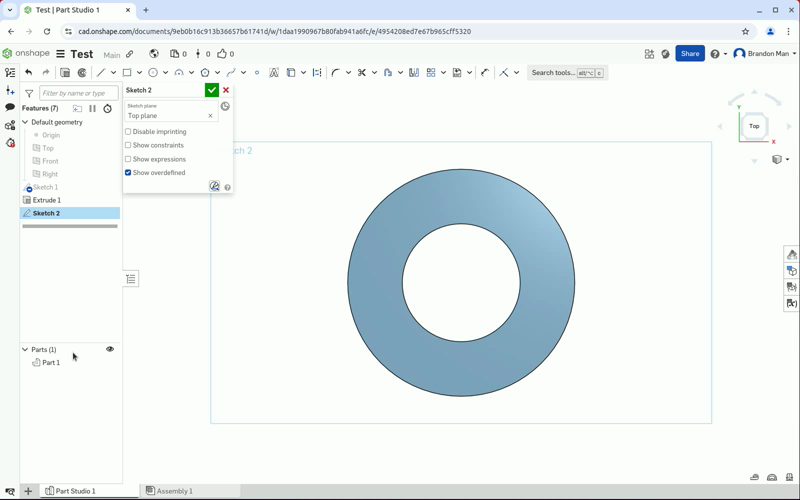
key(y)
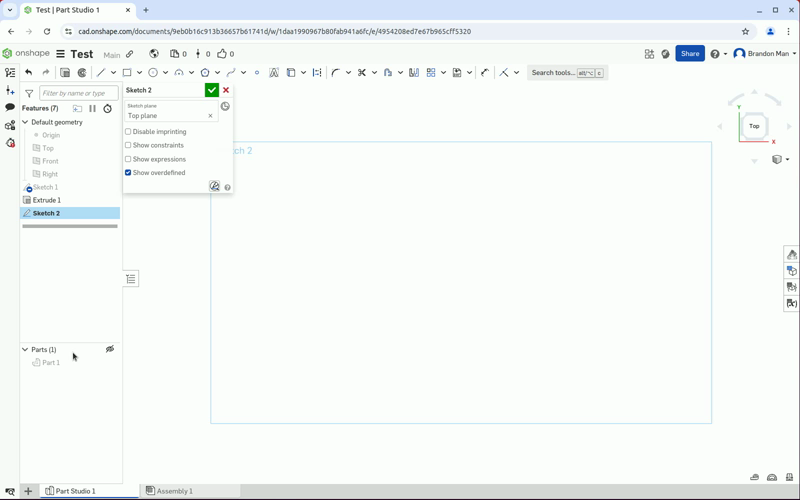
key(c)
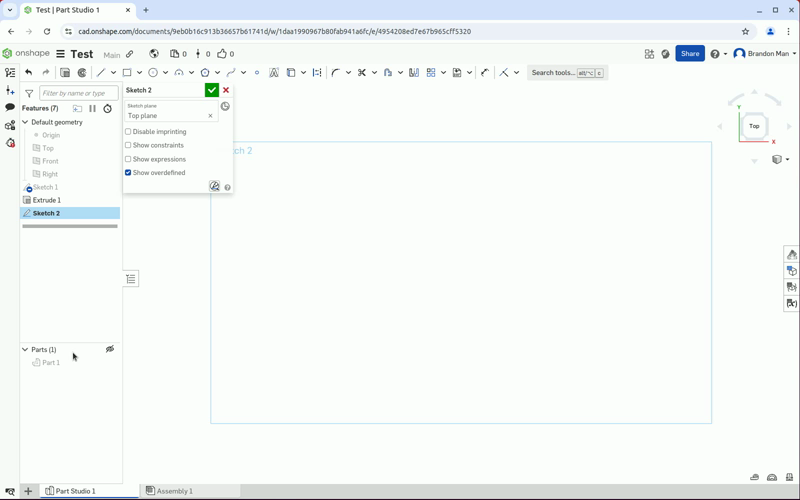
key_down(shift)
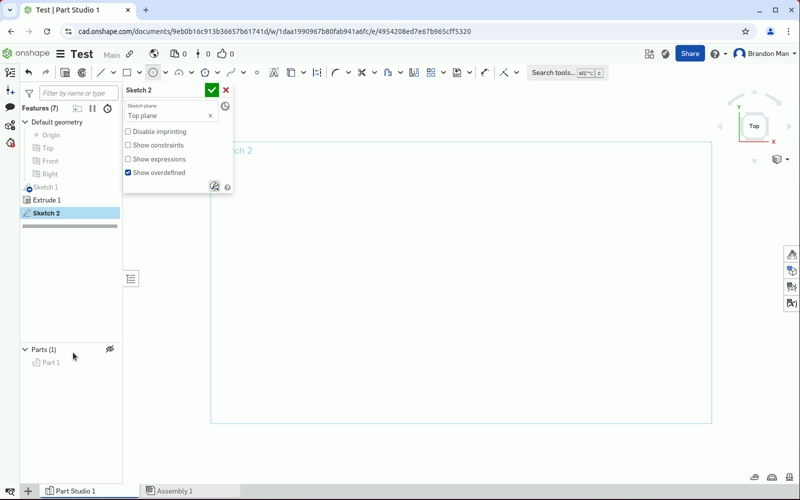
mouse_move(461, 282)
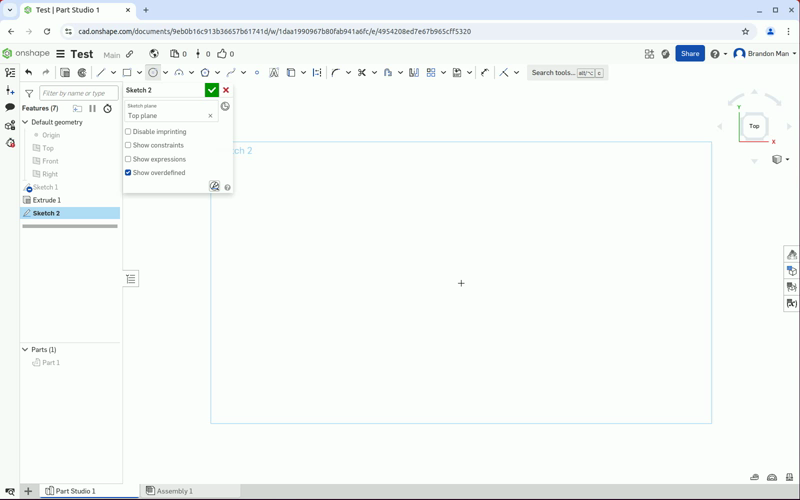
click(461, 282)
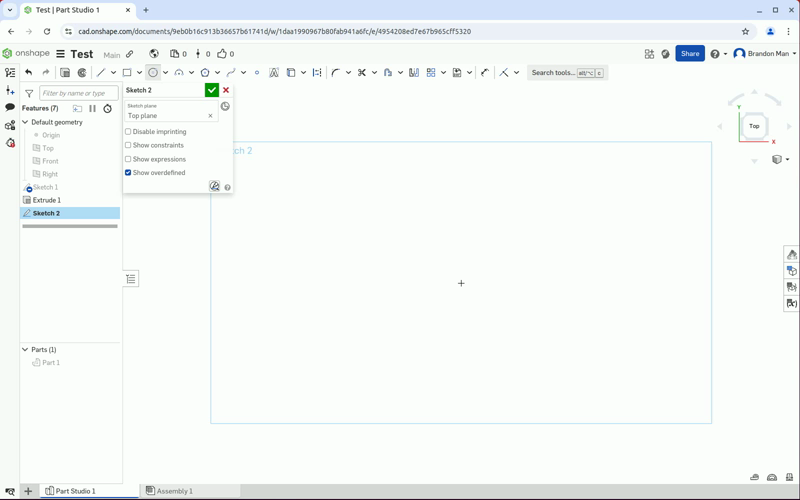
key_up(shift)
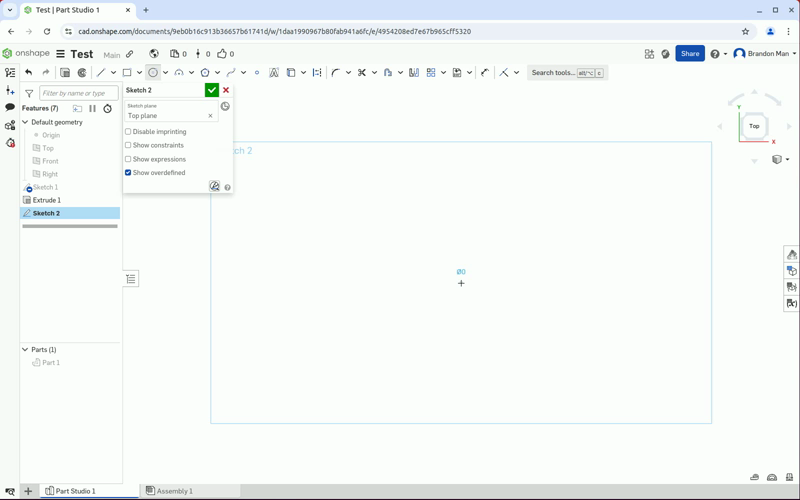
mouse_move(574, 282)
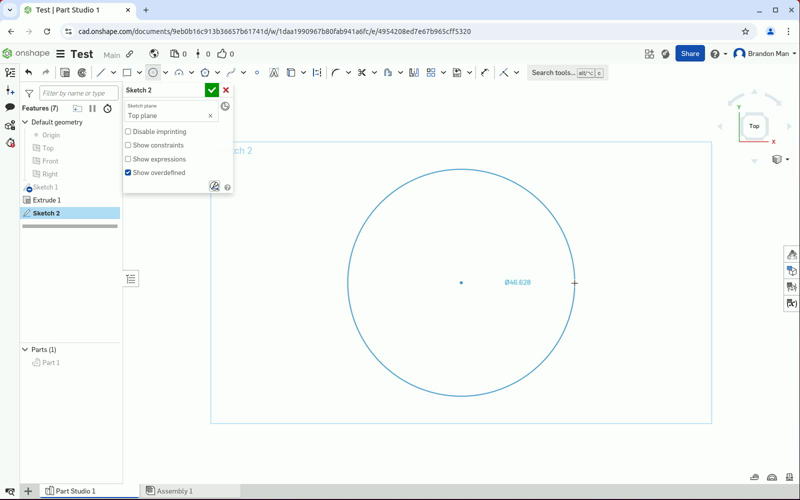
click(574, 282)
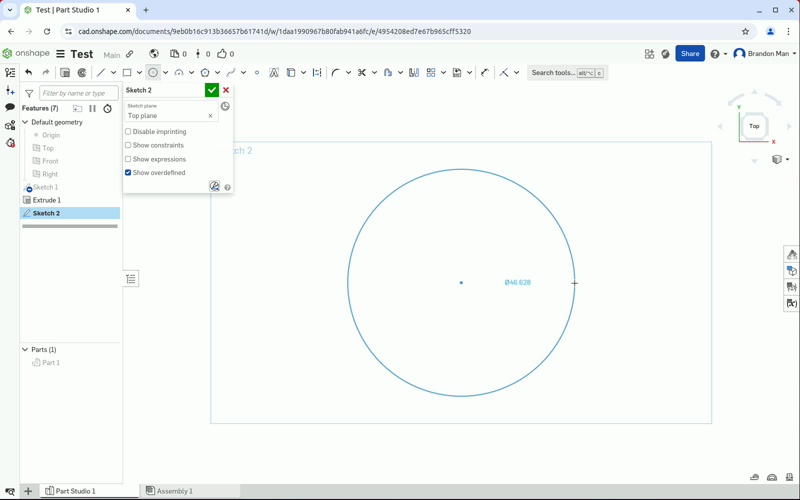
key(esc)
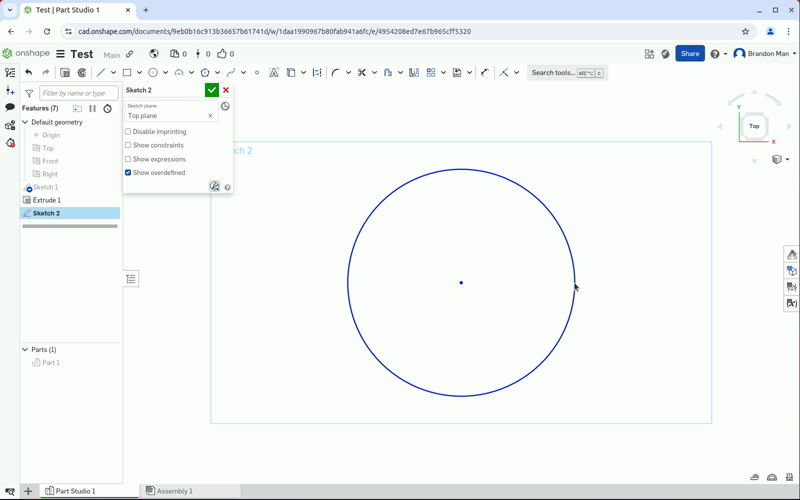
key(c)
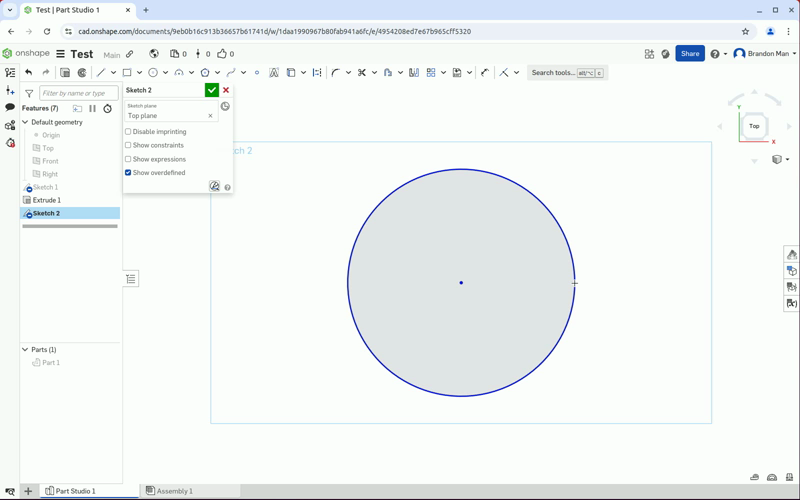
key_down(shift)
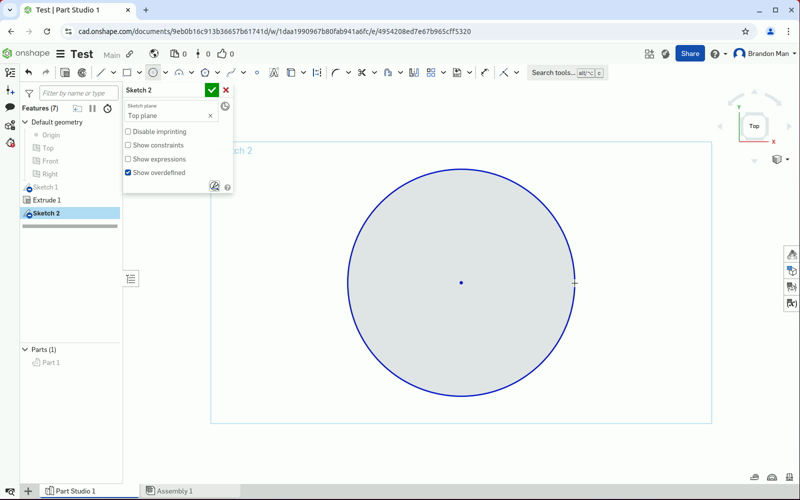
mouse_move(461, 282)
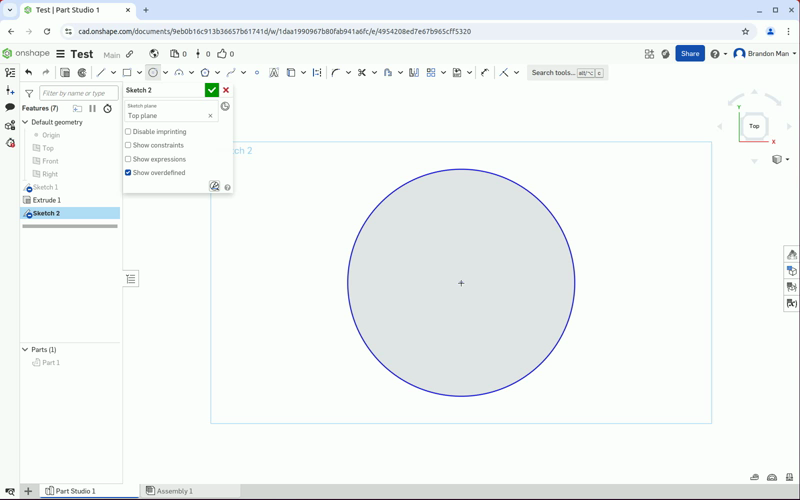
click(461, 282)
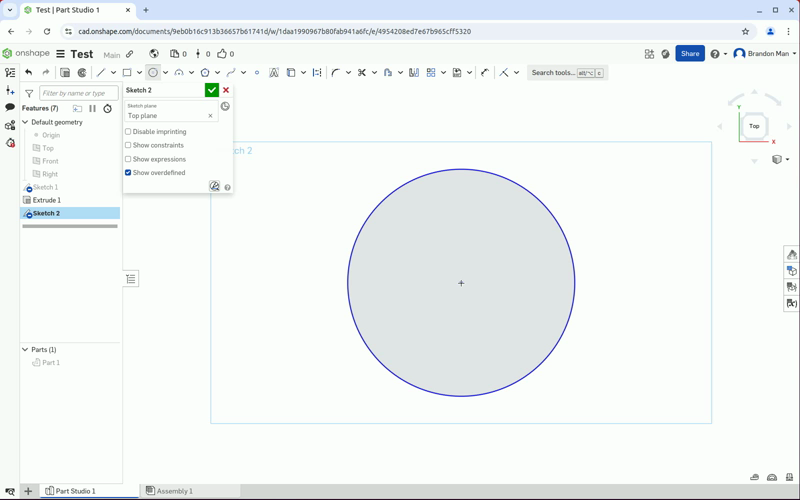
key_up(shift)
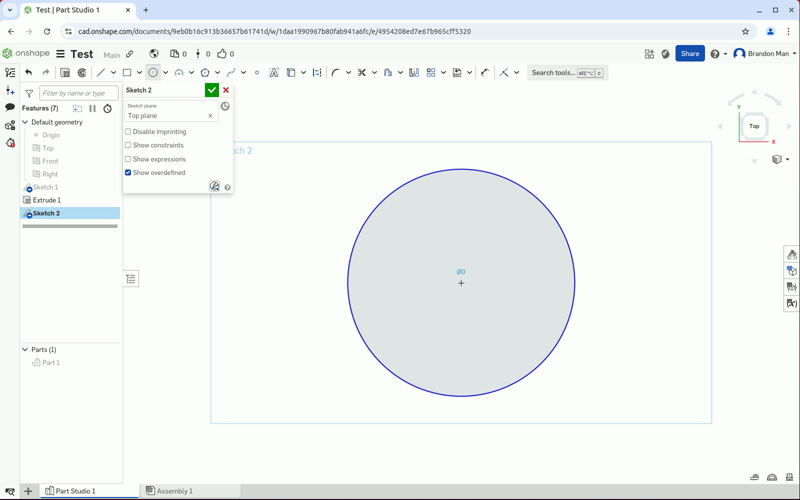
mouse_move(520, 282)
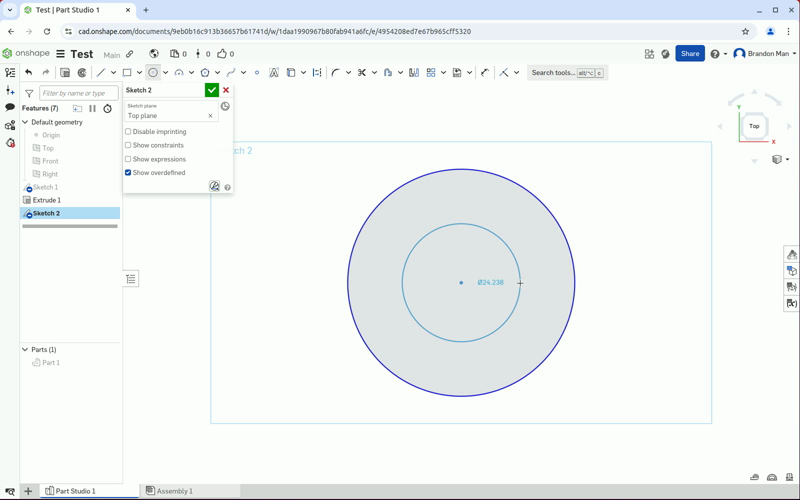
click(520, 282)
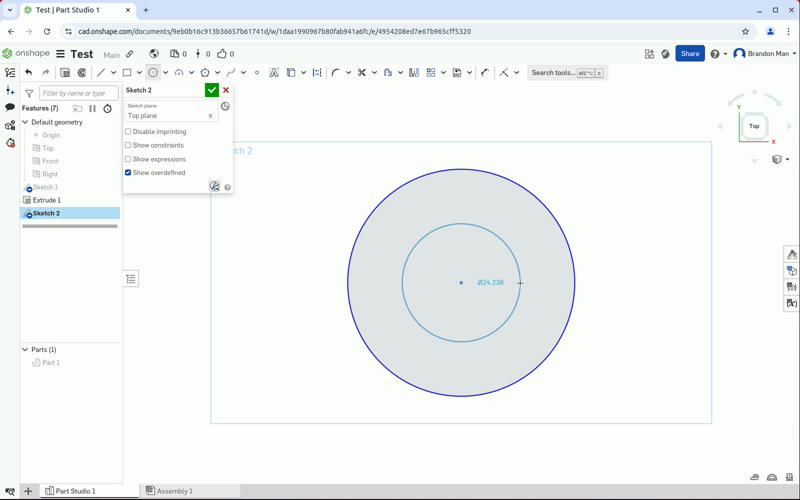
key(esc)
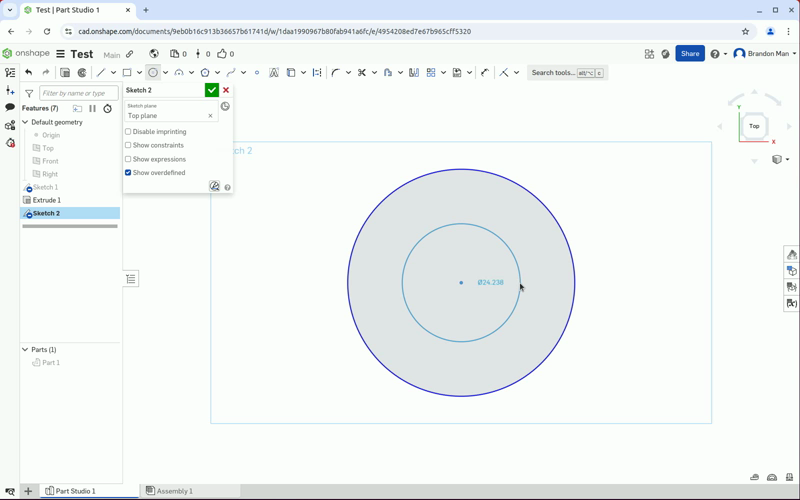
mouse_move(538, 333)
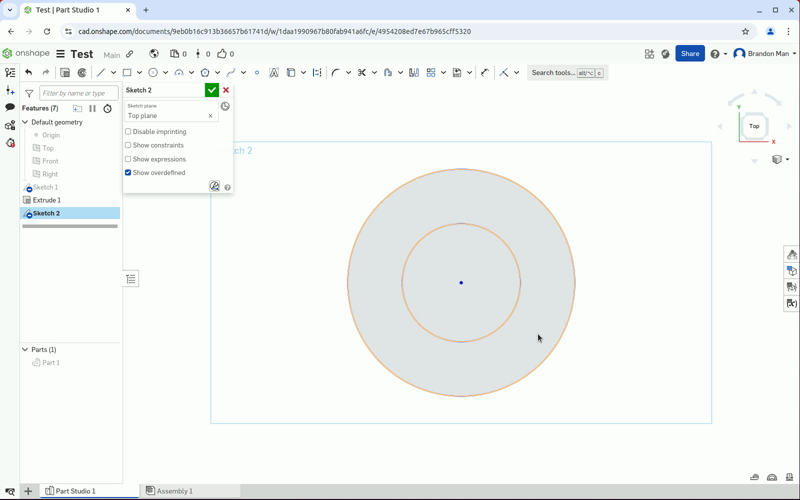
click(538, 333)
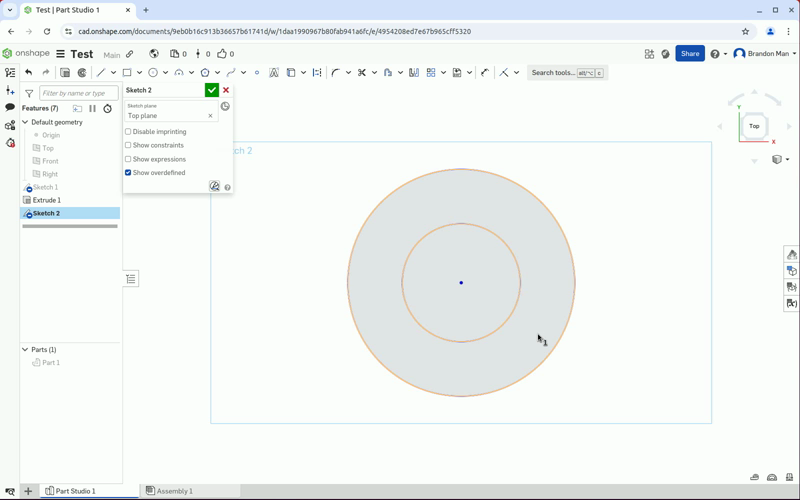
mouse_move(73, 352)
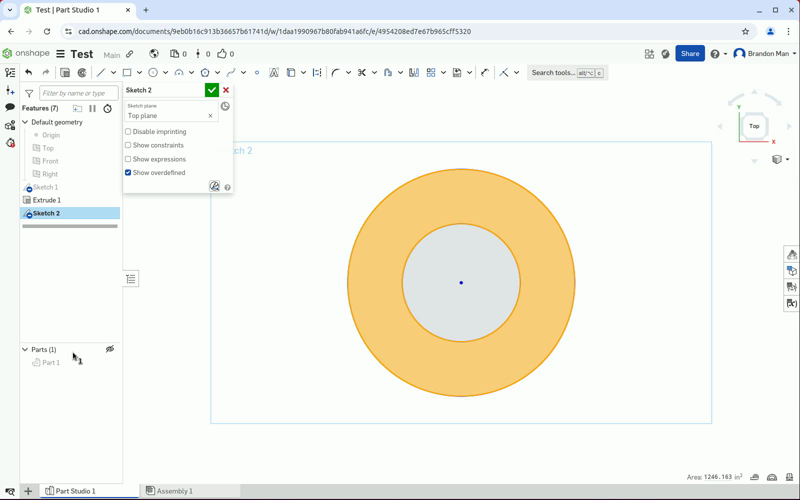
key(shift+y)
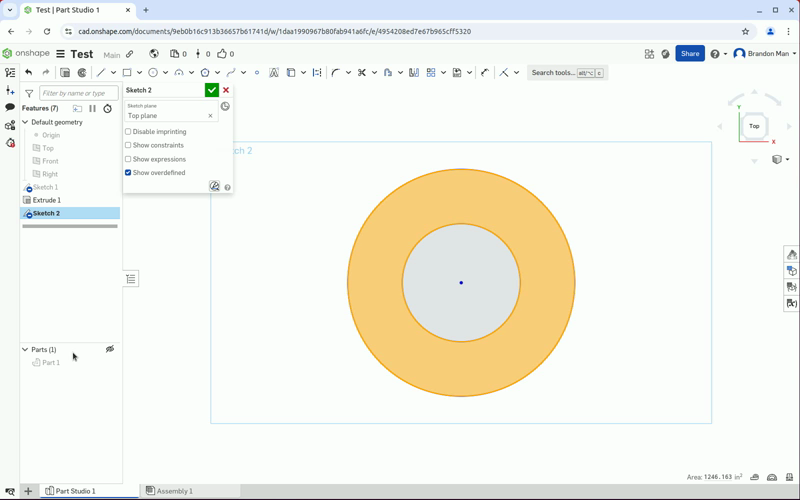
key(shift+e)
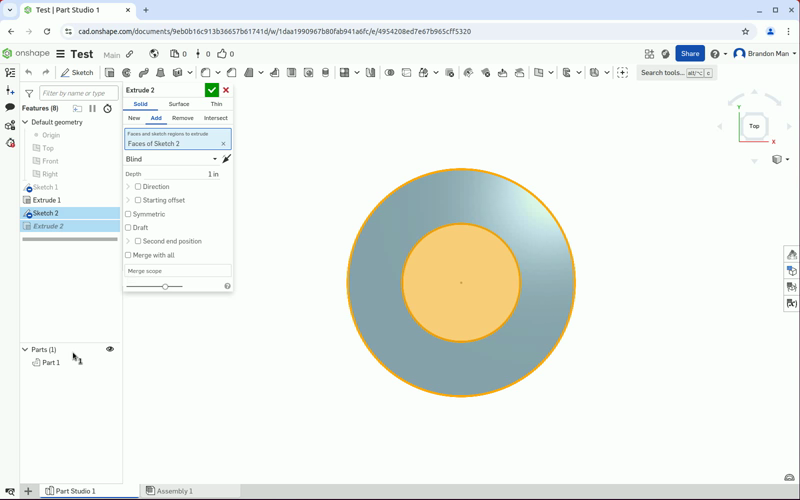
mouse_move(143, 106)
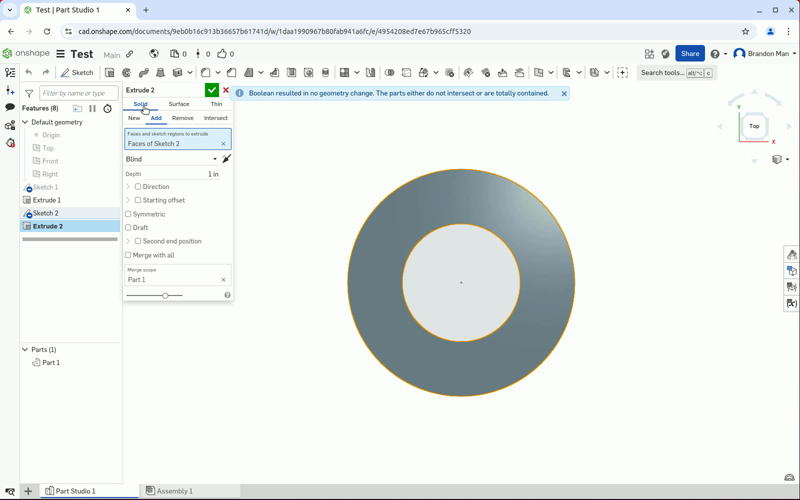
click(143, 106)
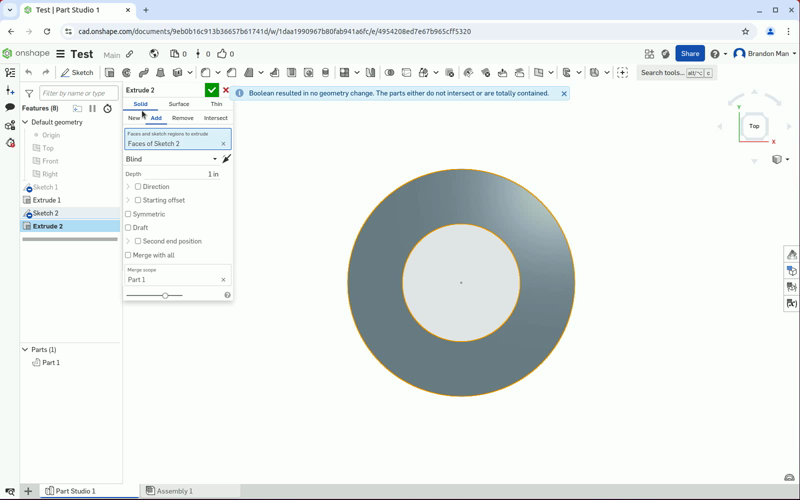
mouse_move(137, 120)
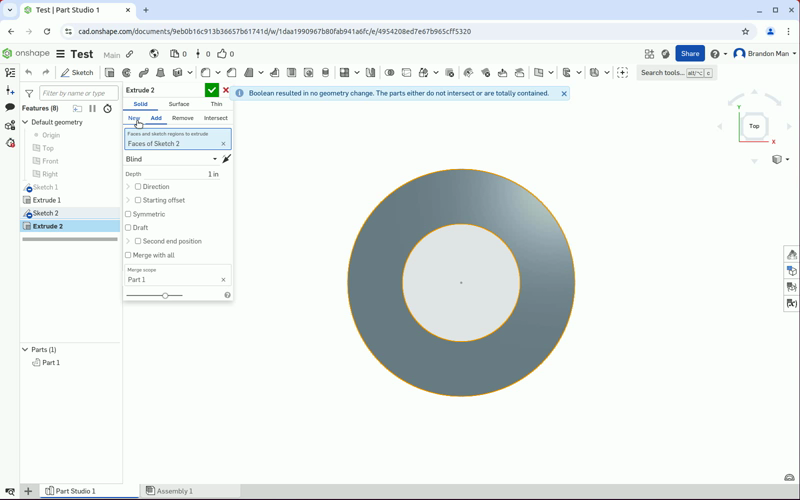
click(137, 120)
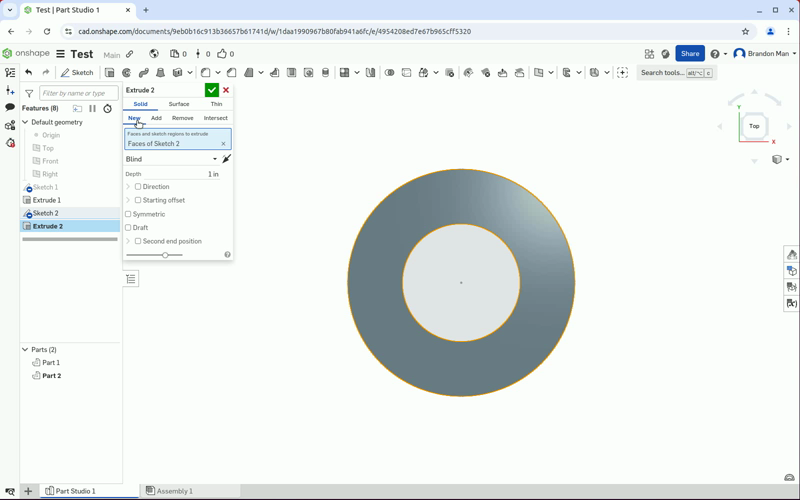
key(tab, 4)
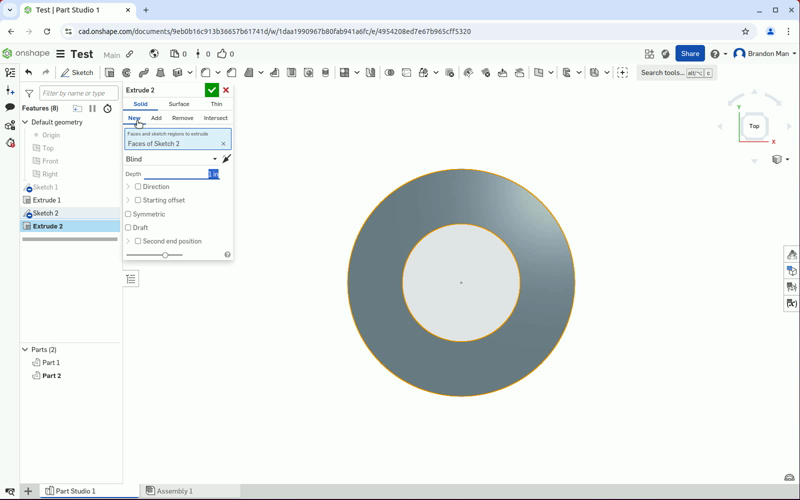
text(16.128)
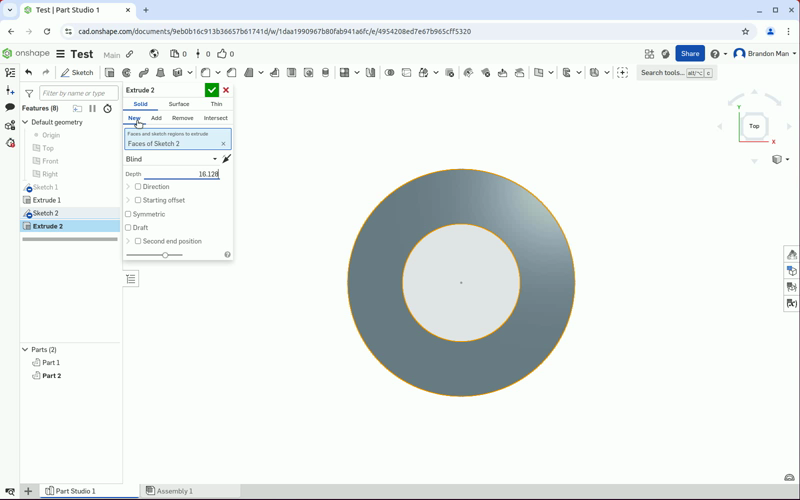
key(enter)
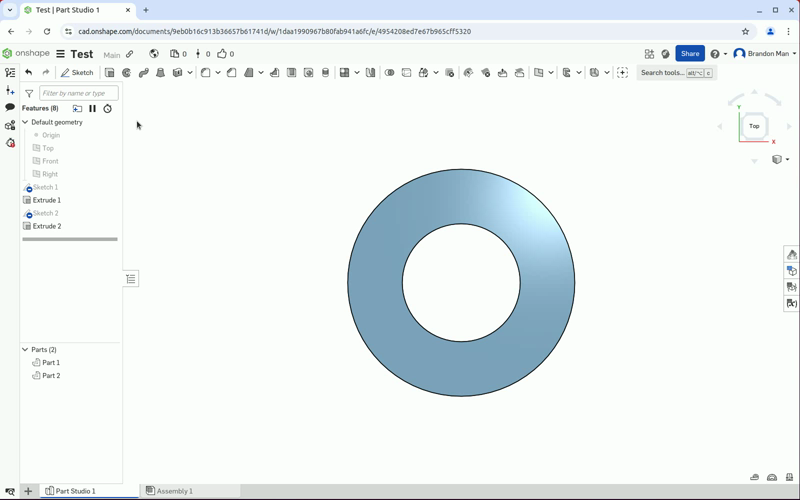
key(shift+h)
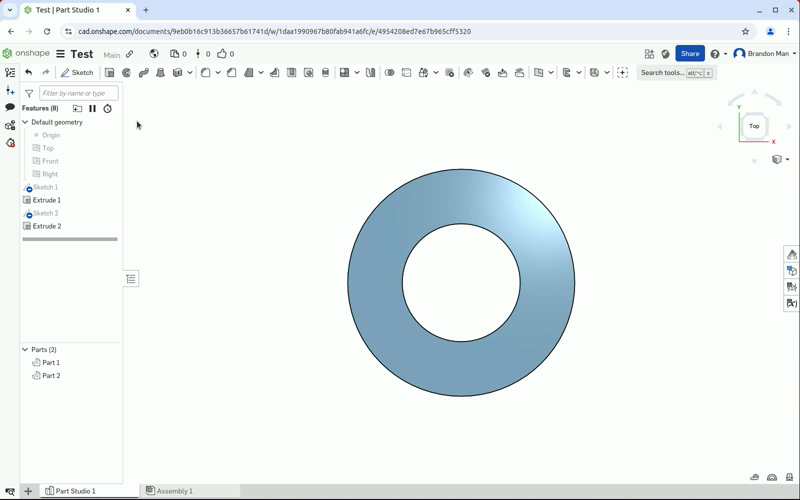
key(shift+h)
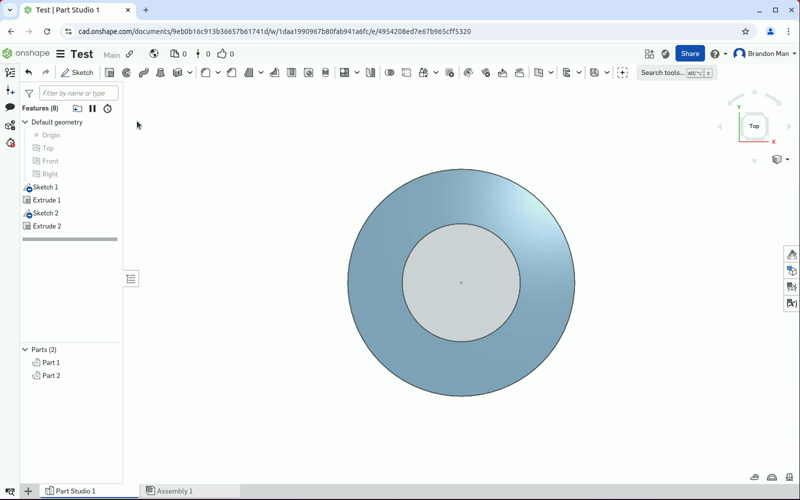
key(shift+7)
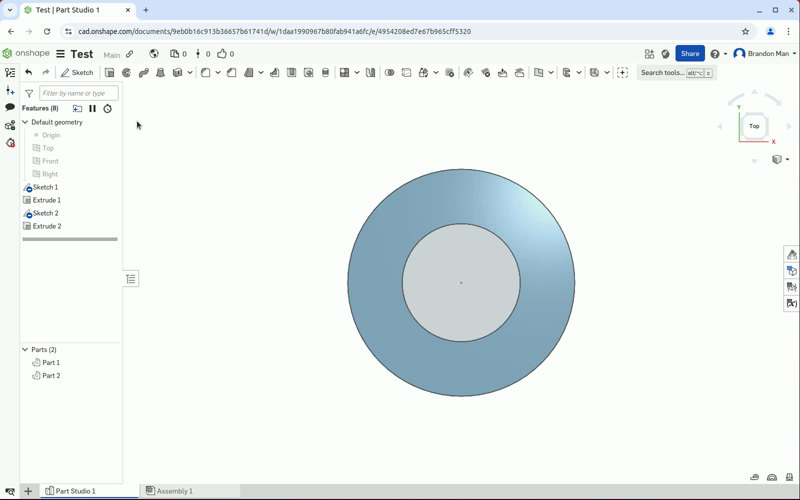
key(up, 3)
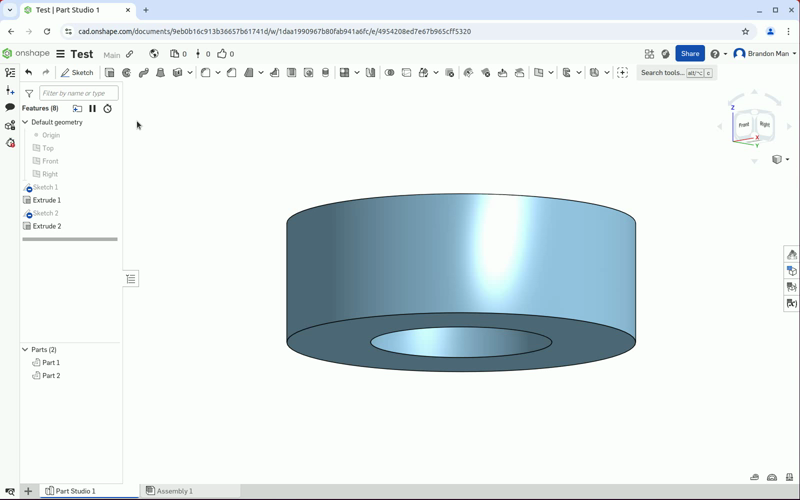
key(left, 3)
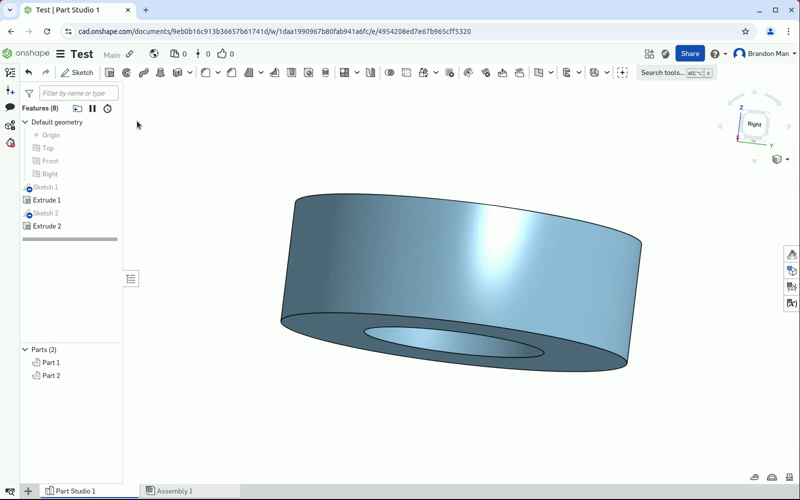
key(right, 3)
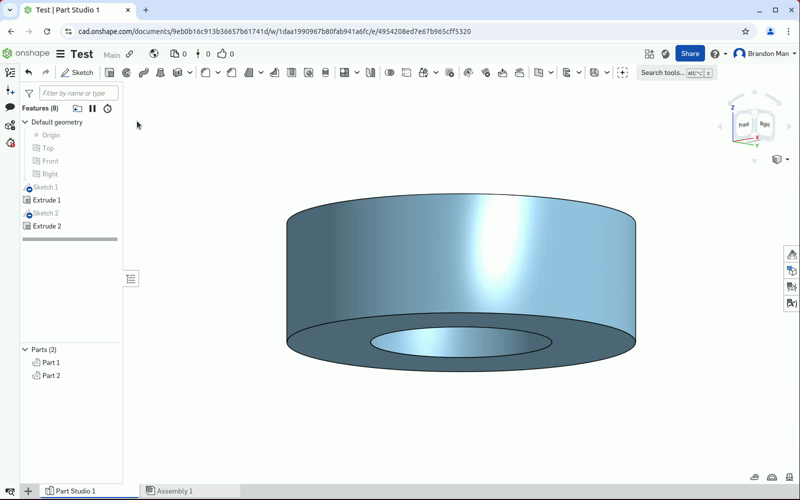
key(down, 3)
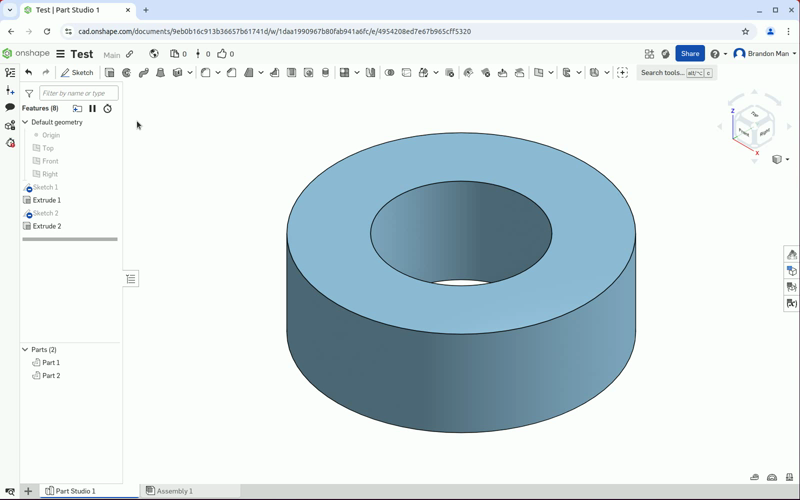
mouse_move(73, 189)
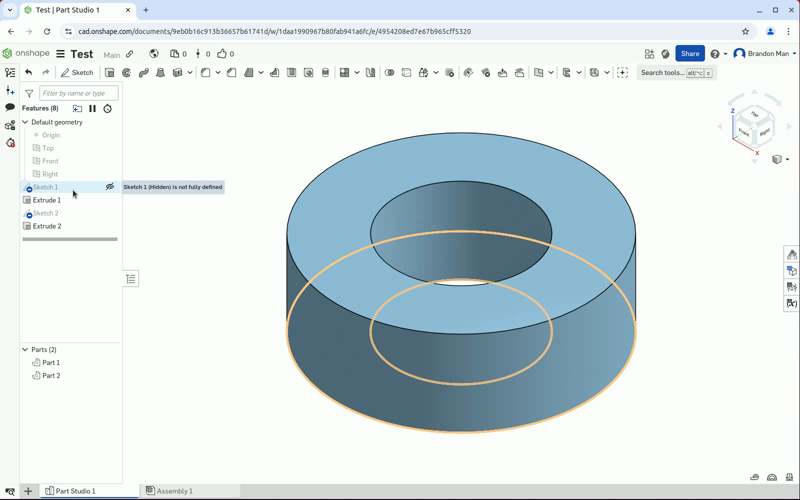
click(73, 189)